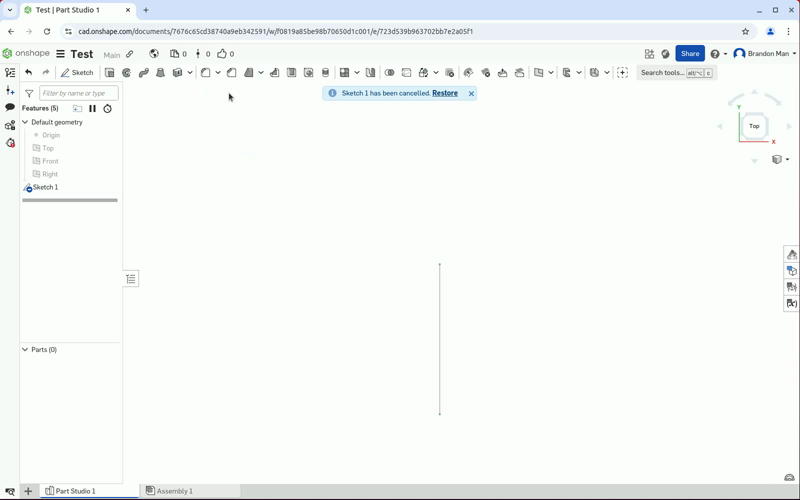
key(shift+h)
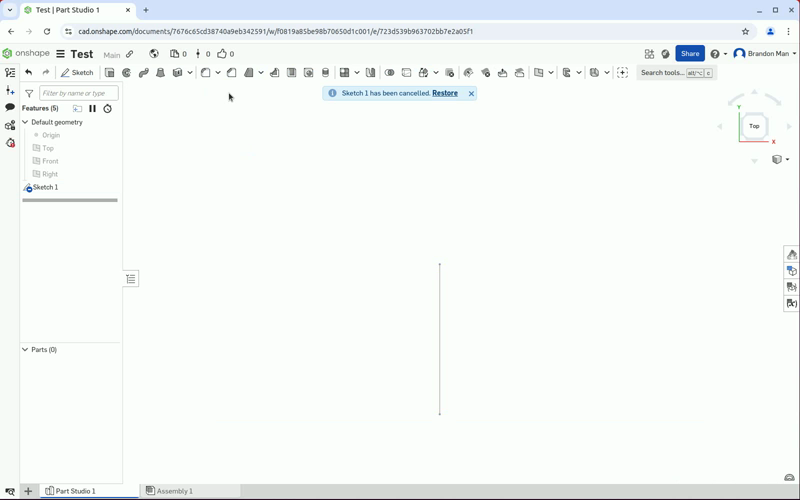
key(shift+s)
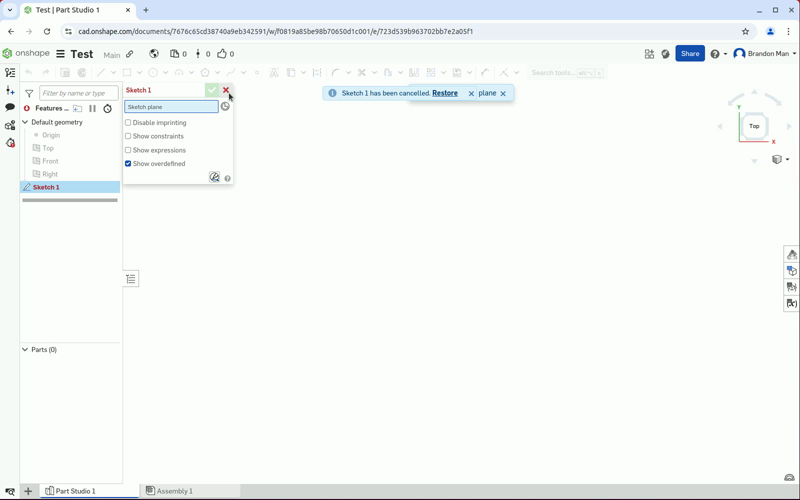
mouse_move(73, 150)
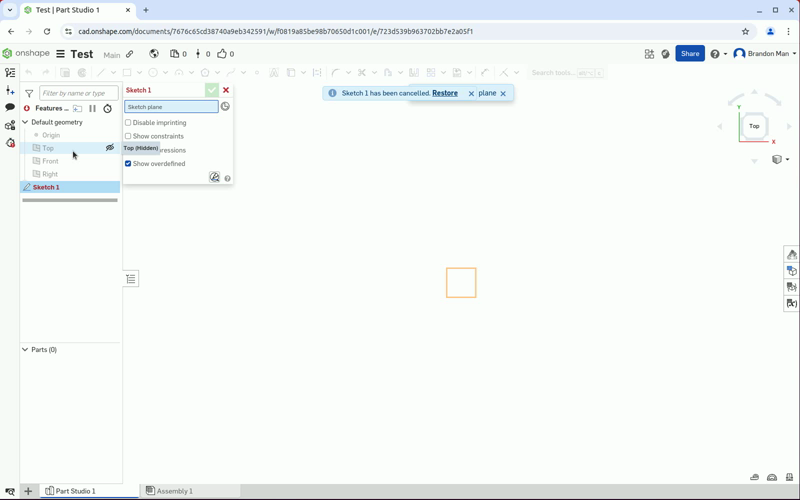
click(73, 150)
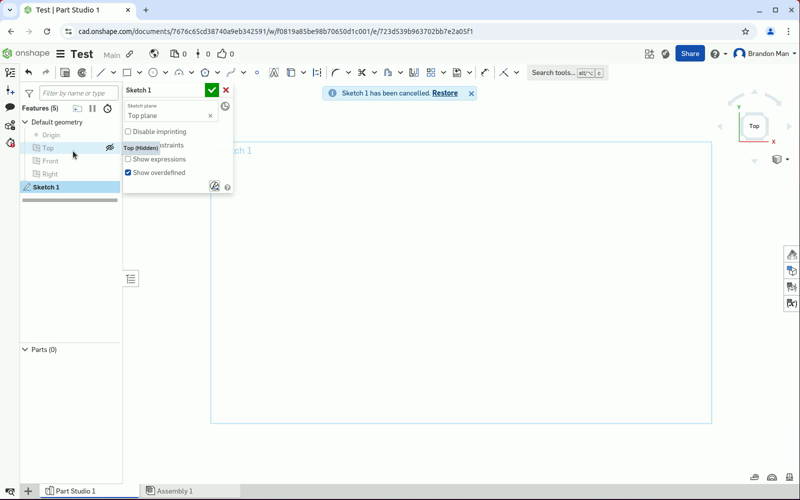
mouse_move(73, 352)
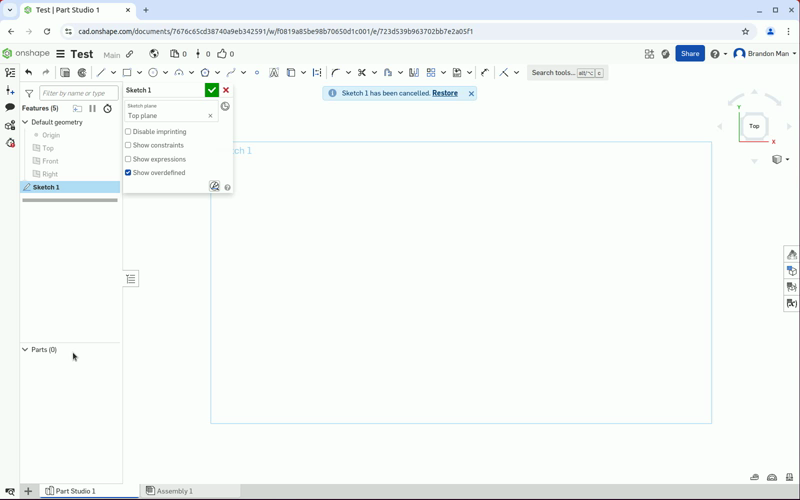
key(y)
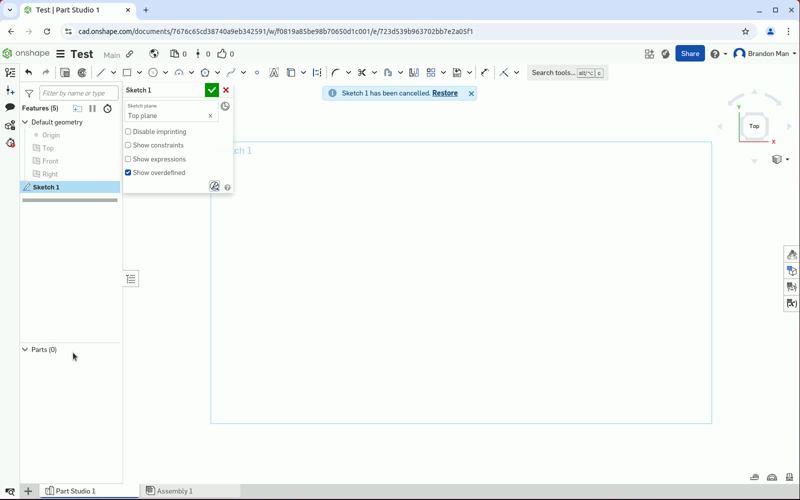
key(l)
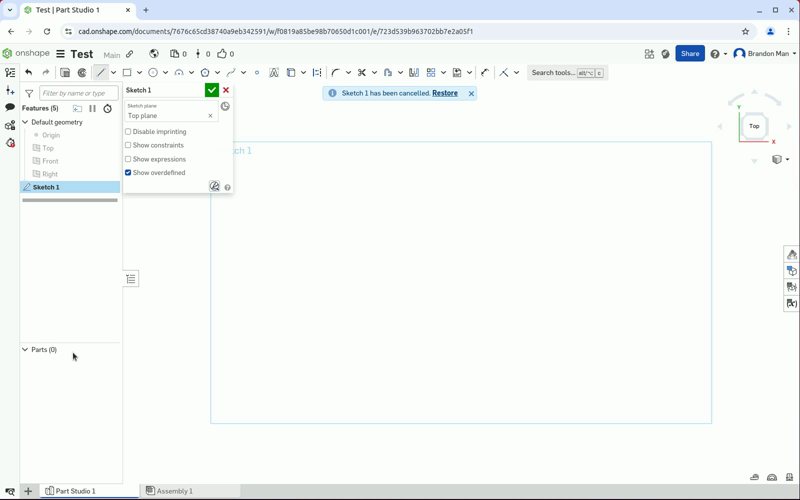
key_down(shift)
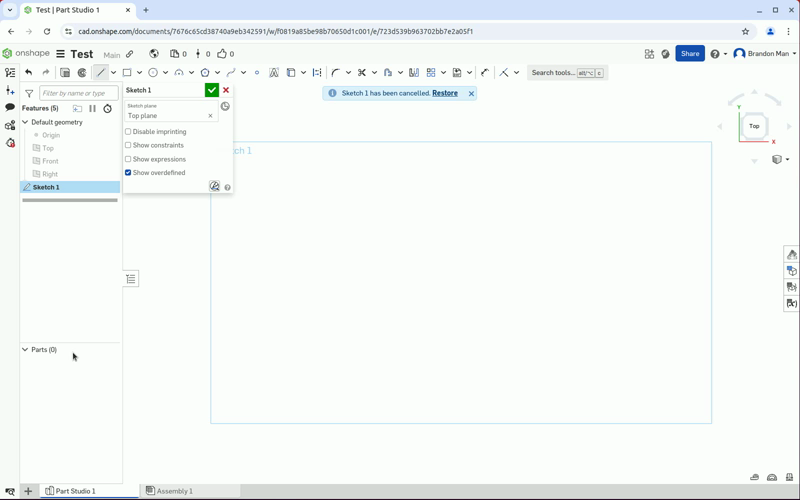
mouse_move(420, 322)
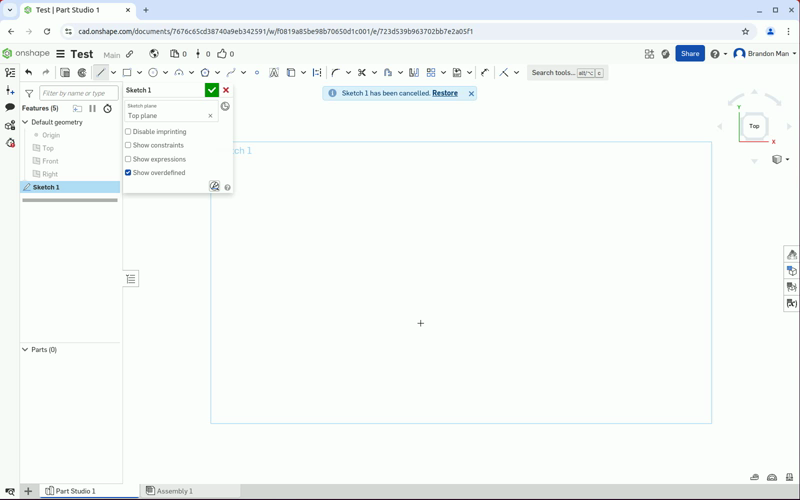
click(420, 322)
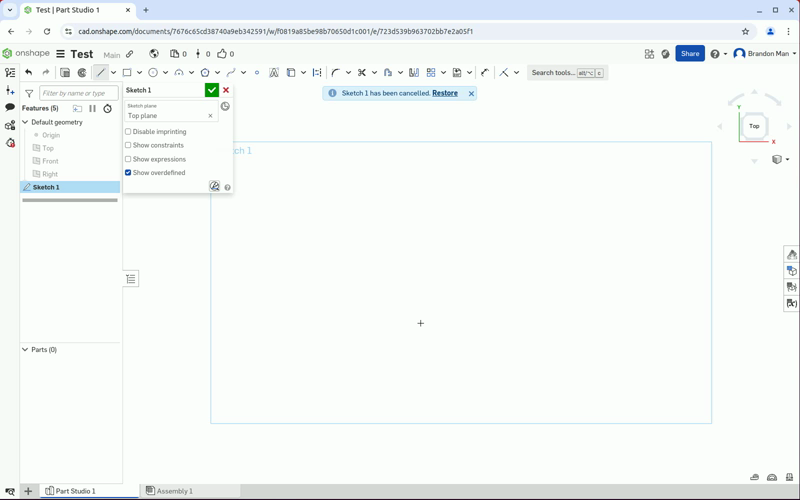
key_up(shift)
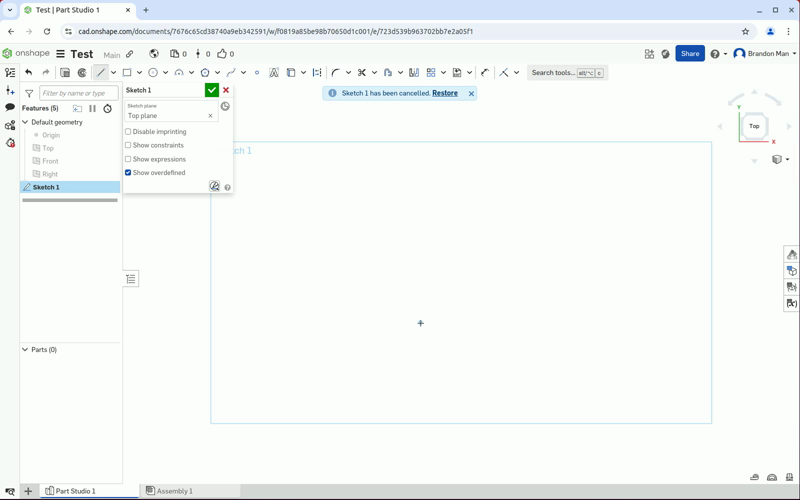
key_down(shift)
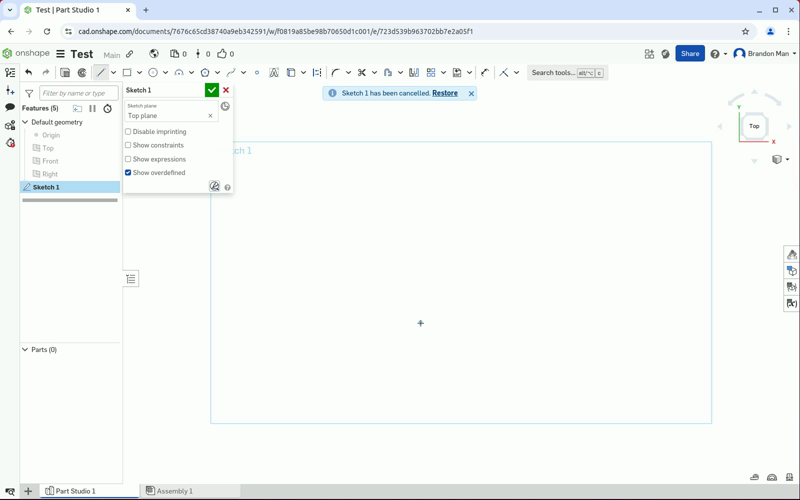
mouse_move(499, 322)
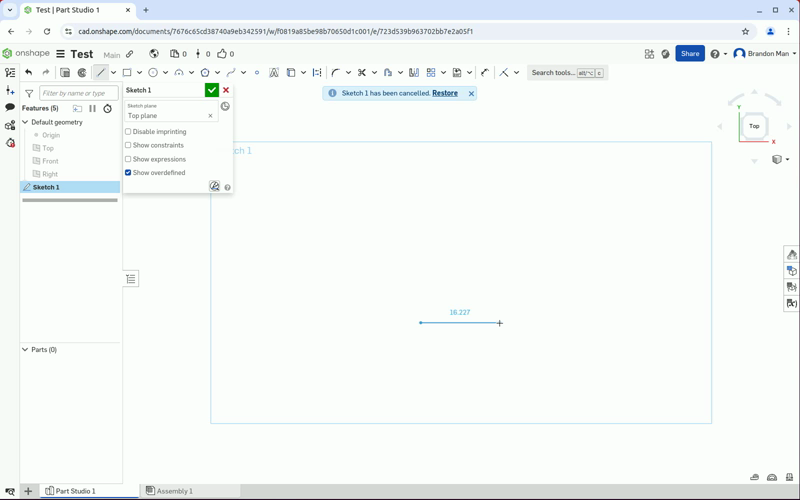
click(499, 322)
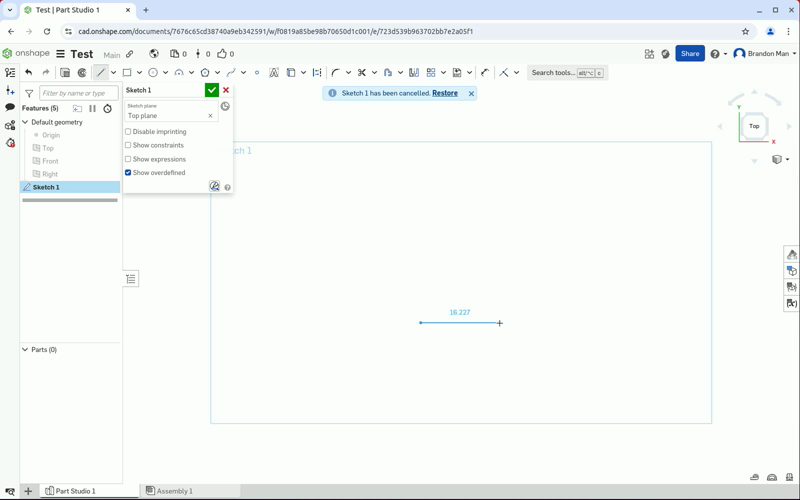
key_up(shift)
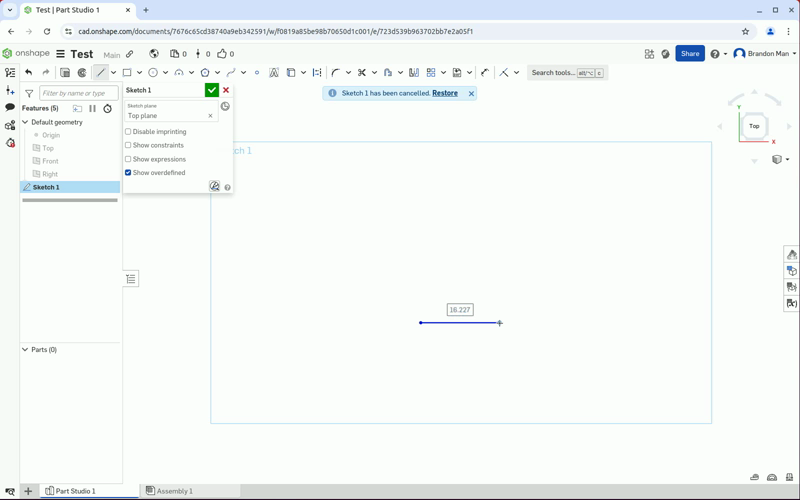
key_down(shift)
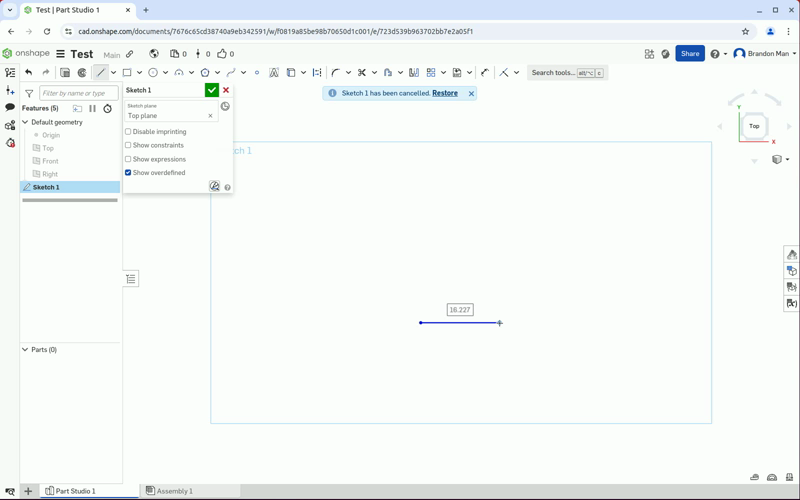
mouse_move(499, 243)
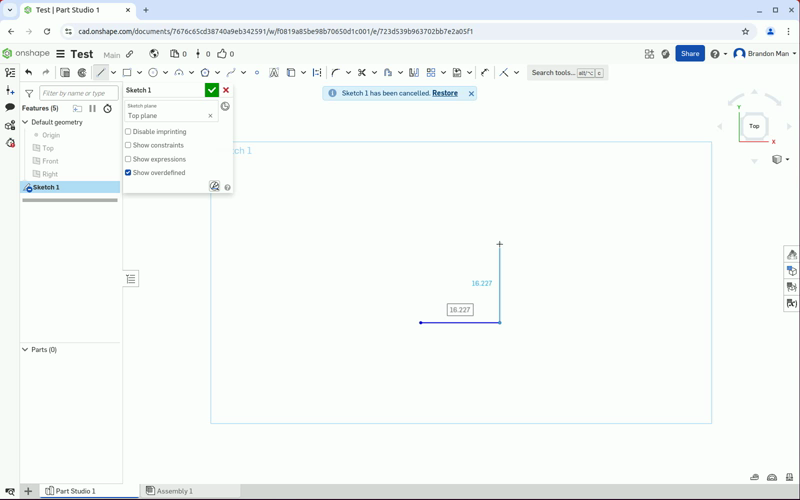
click(499, 243)
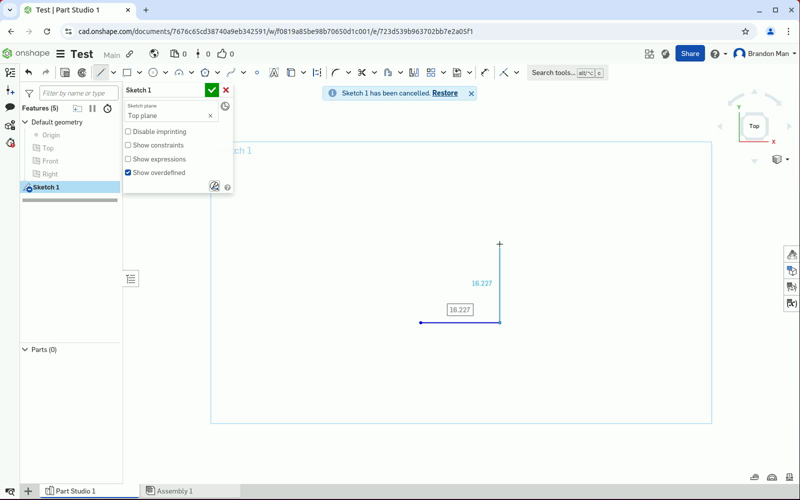
key_up(shift)
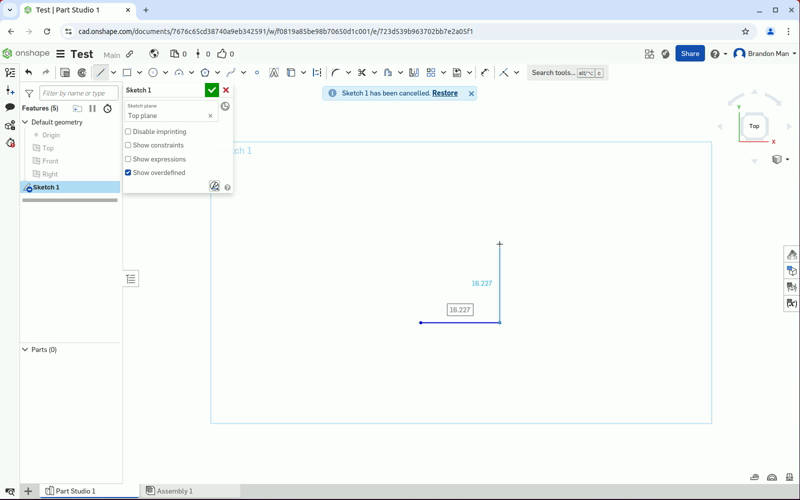
key_down(shift)
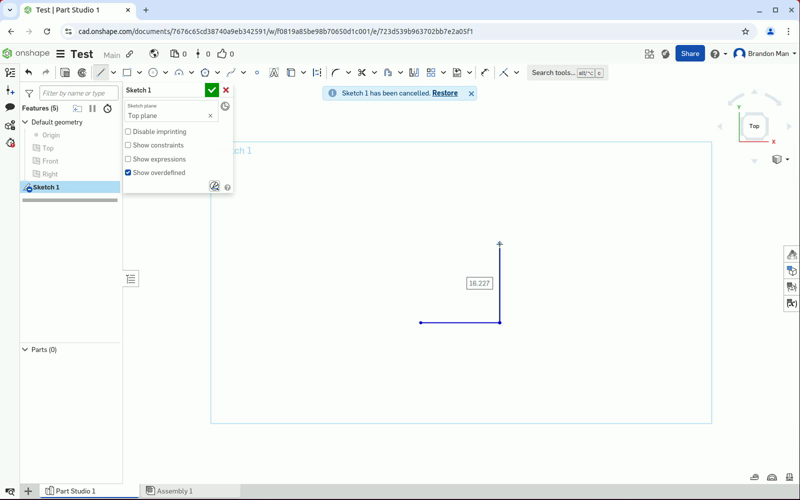
mouse_move(420, 243)
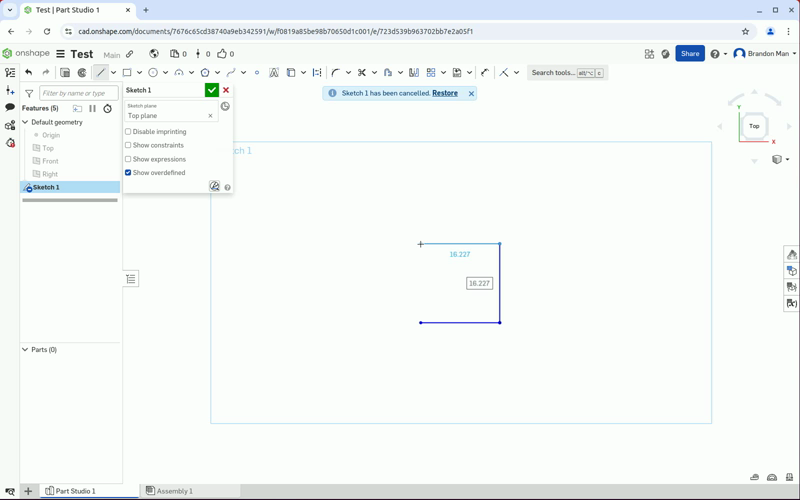
click(420, 243)
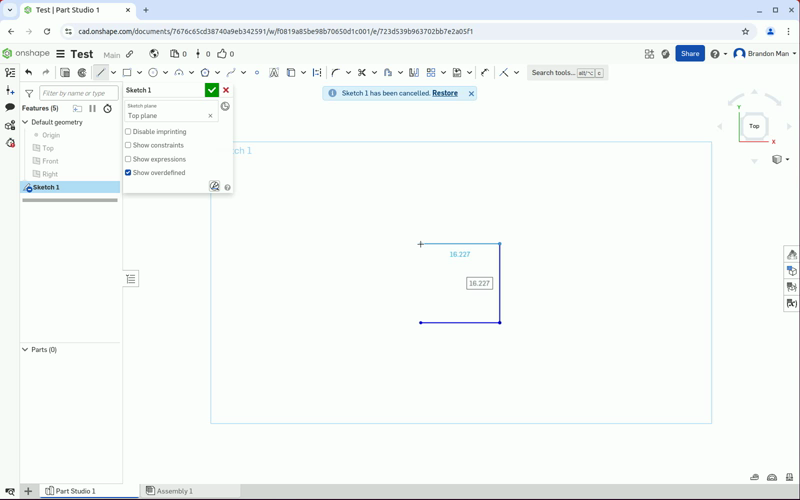
key_up(shift)
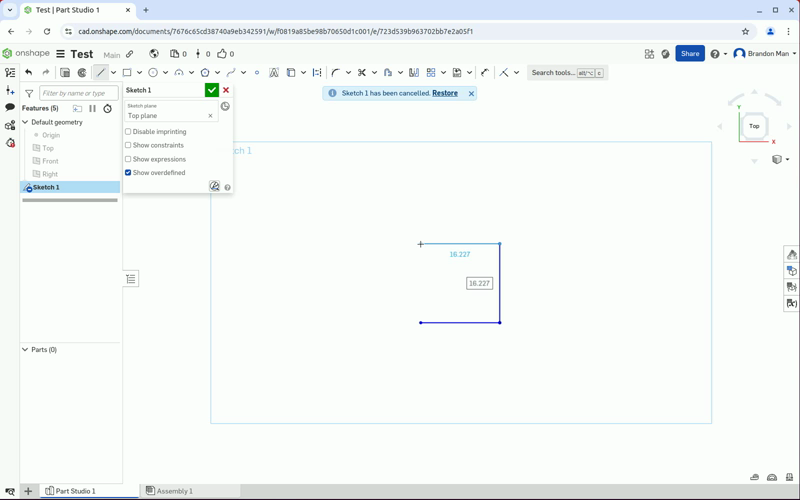
key_down(shift)
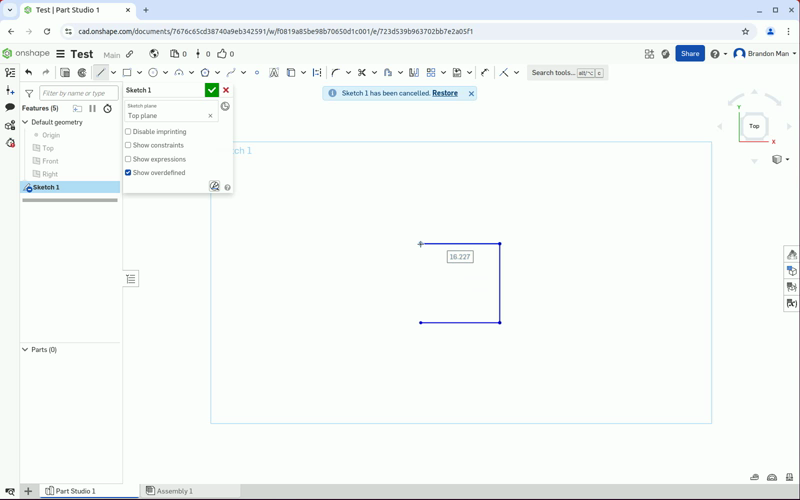
mouse_move(420, 322)
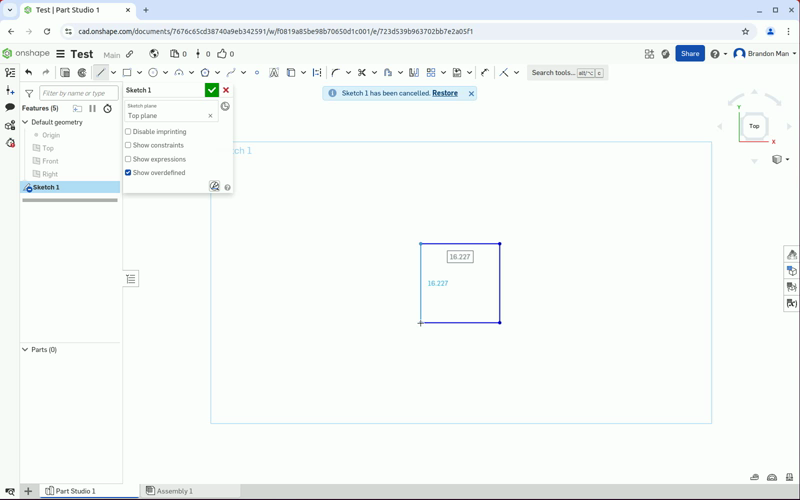
key_up(shift)
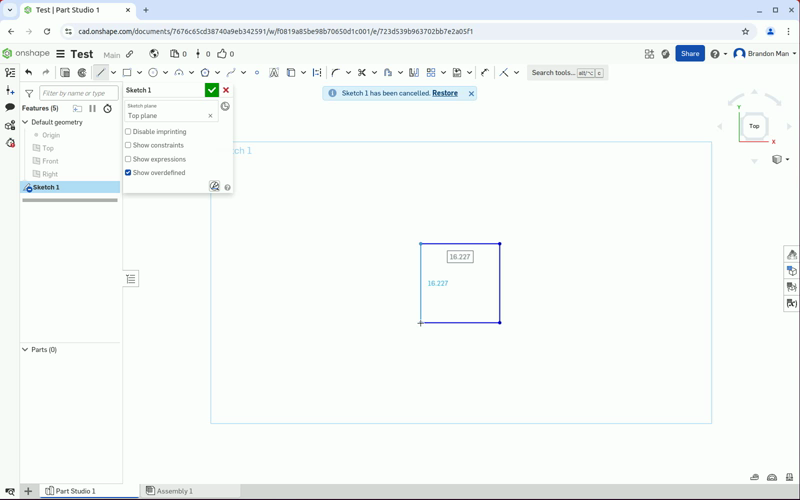
click(420, 322)
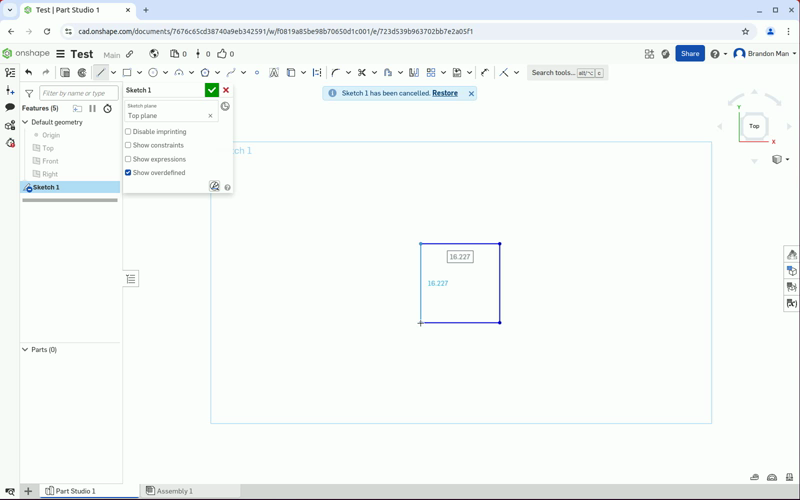
key(esc)
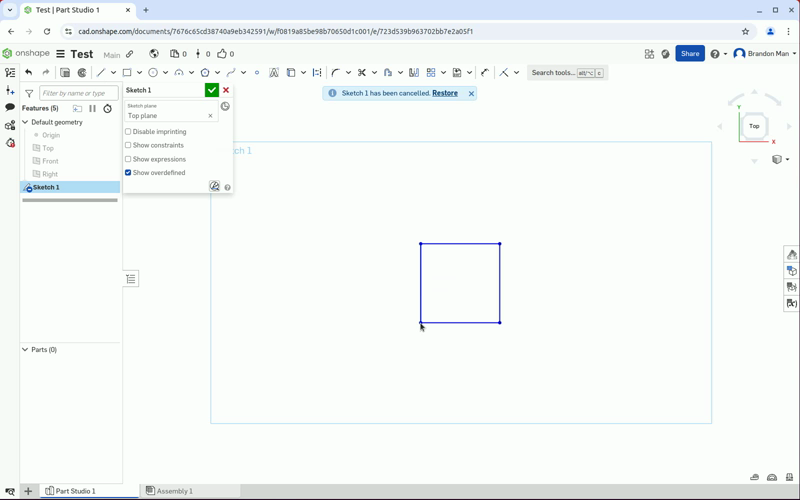
mouse_move(476, 257)
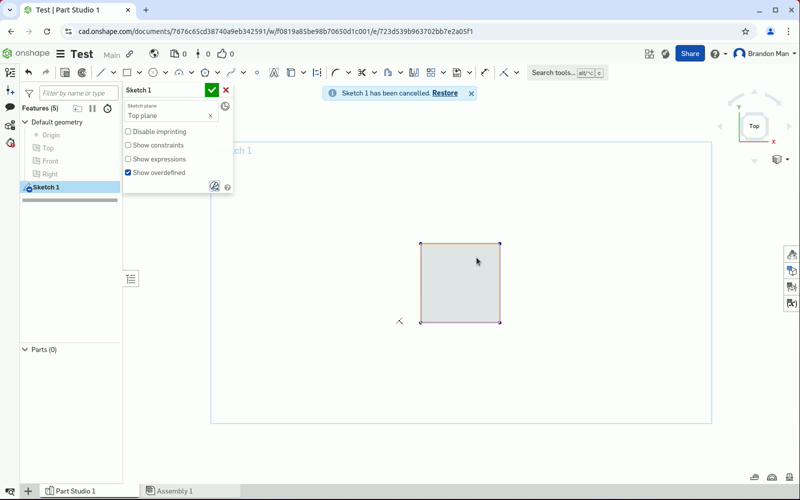
click(476, 257)
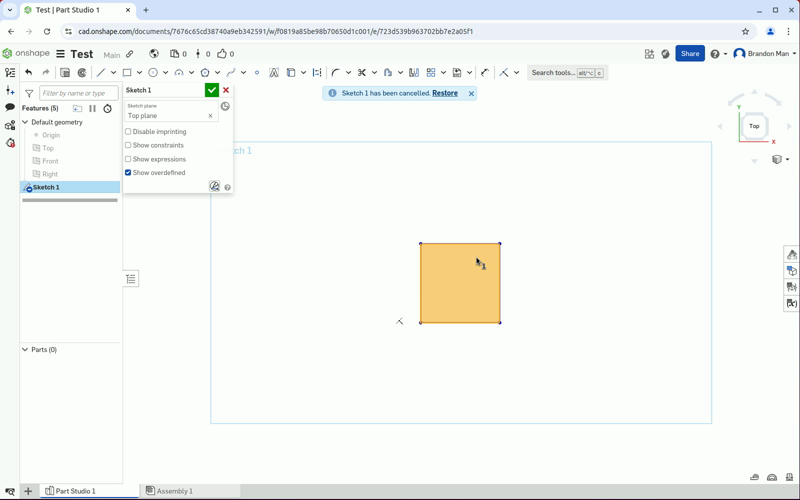
mouse_move(73, 352)
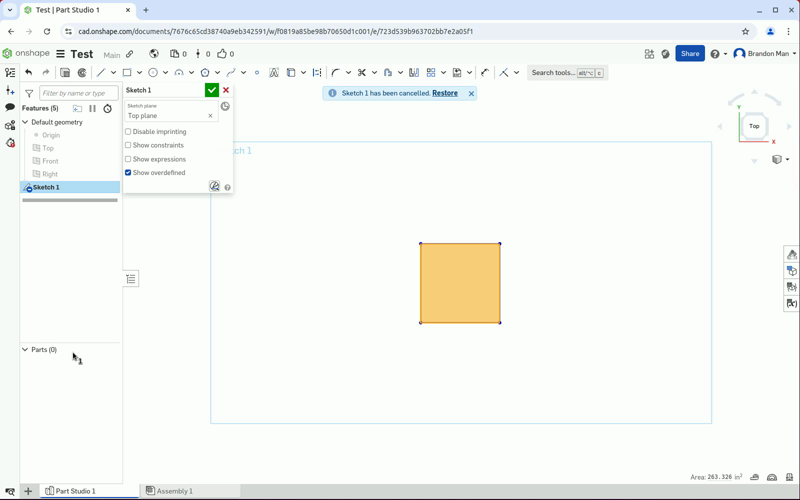
key(shift+y)
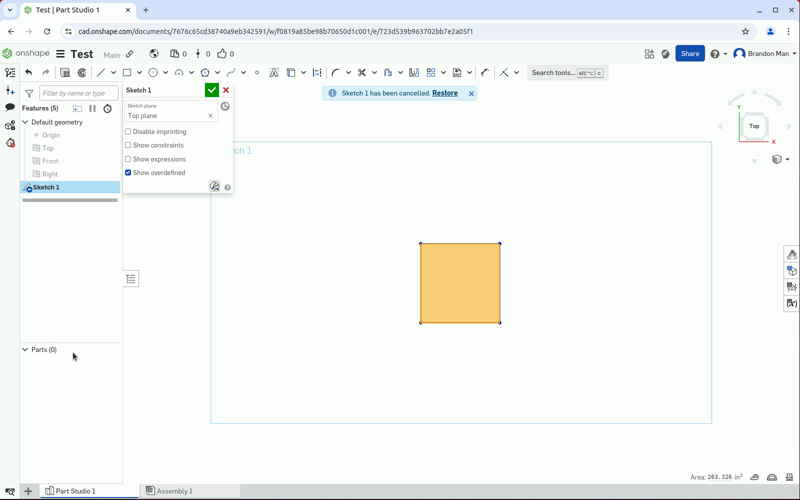
key(shift+e)
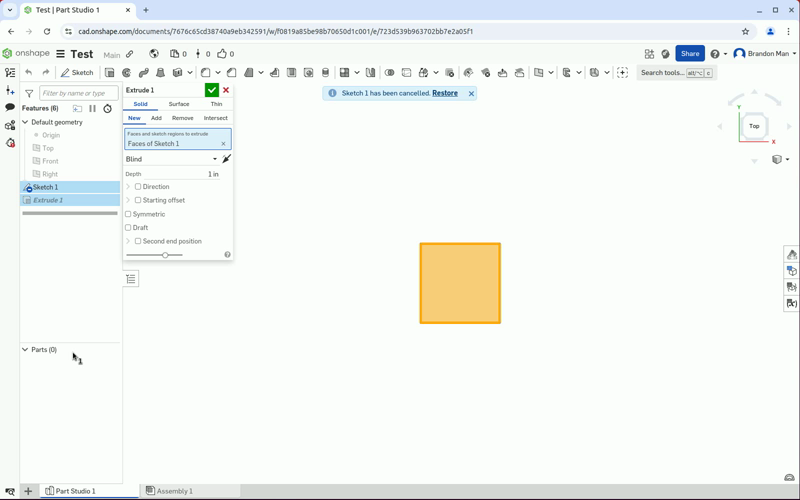
mouse_move(143, 106)
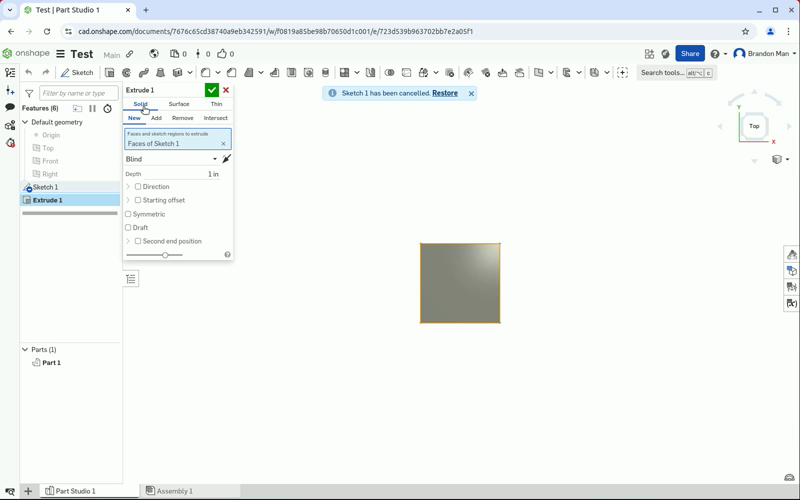
click(143, 106)
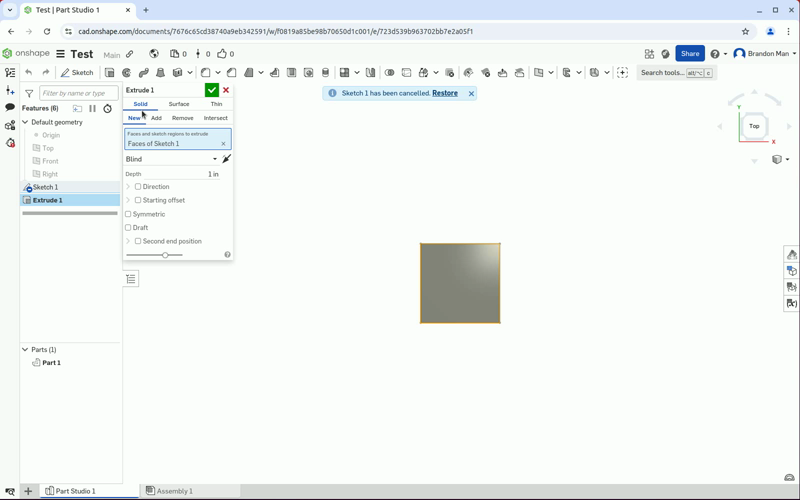
mouse_move(137, 120)
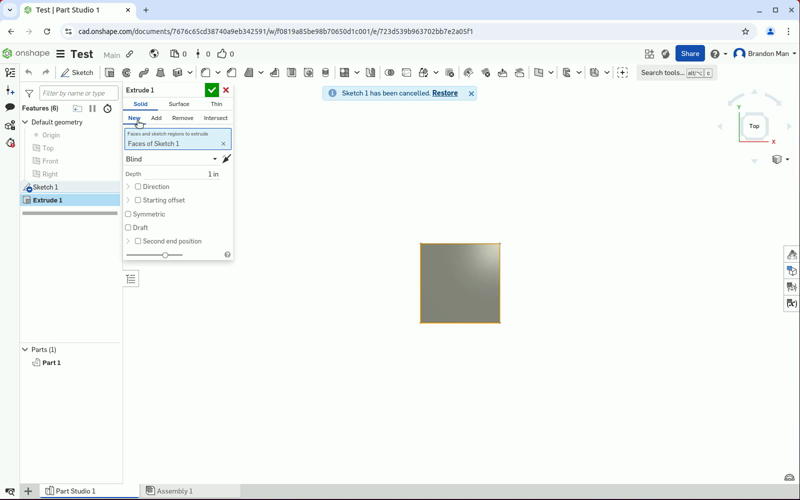
click(137, 120)
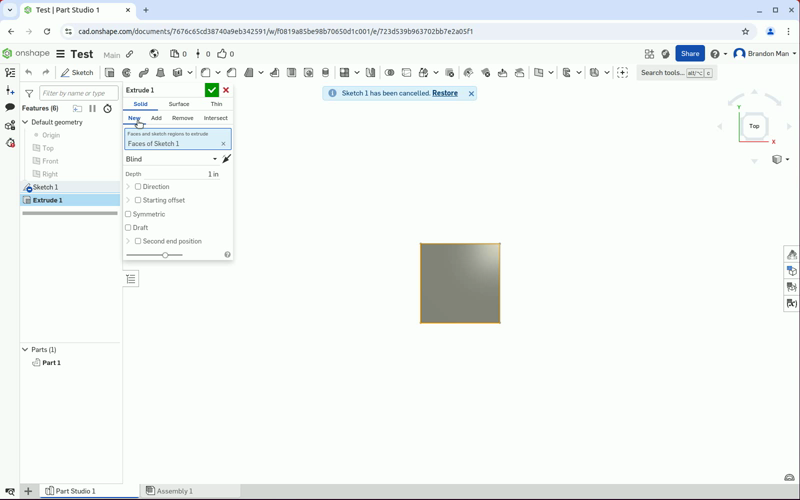
key(tab, 4)
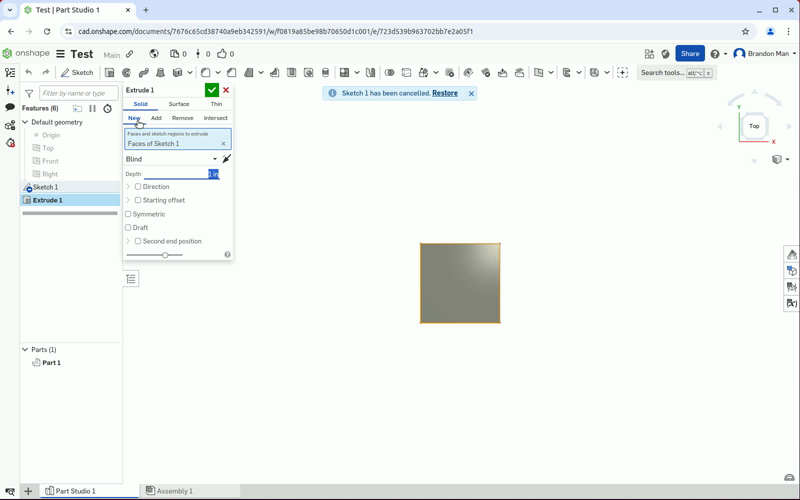
text(16.368)
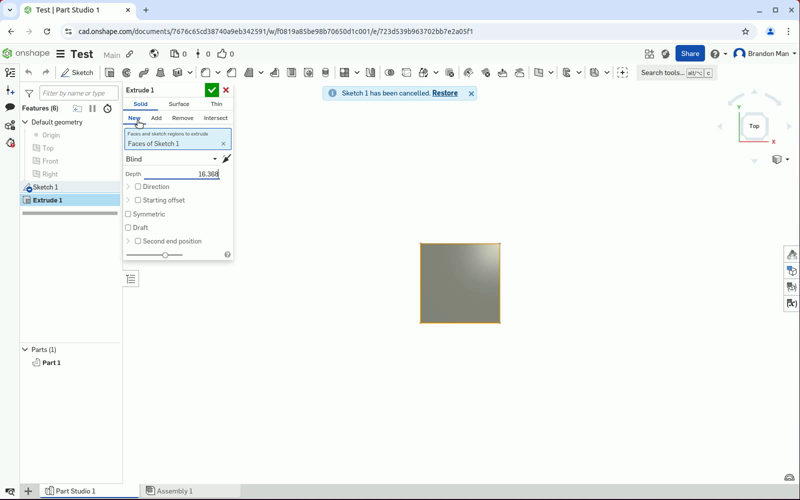
key(tab, 3)
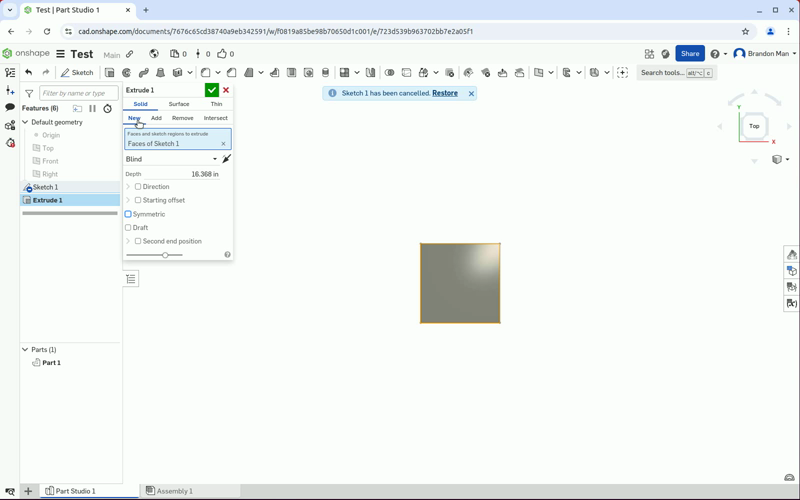
key(space)
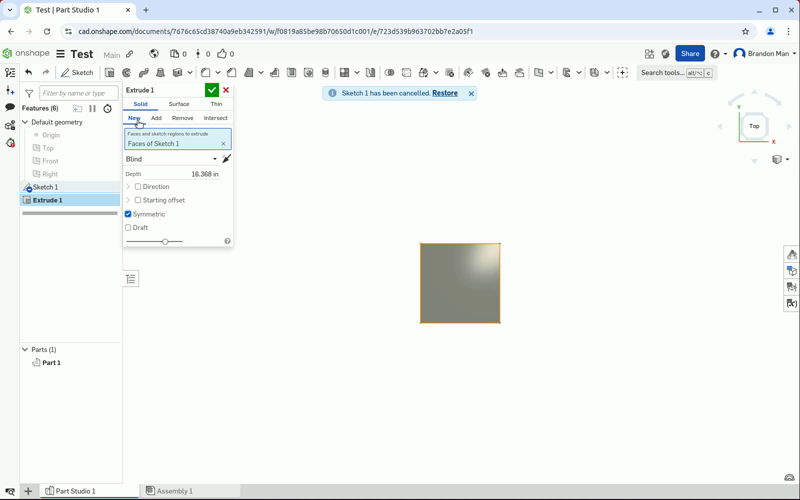
key(enter)
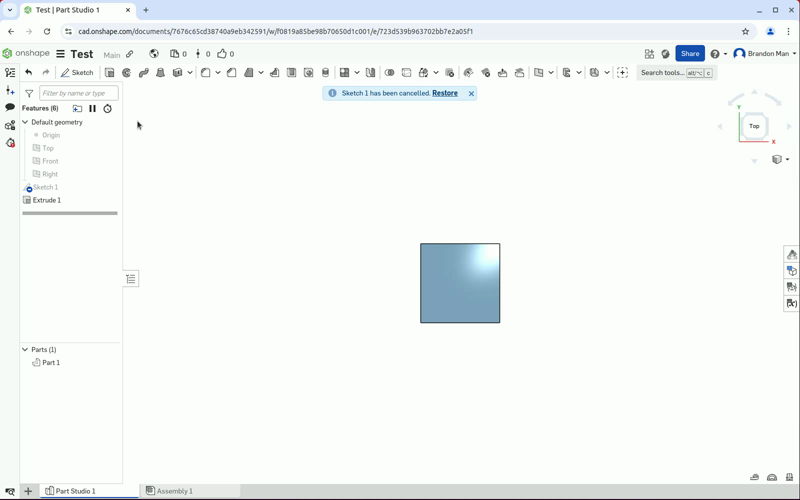
key(shift+h)
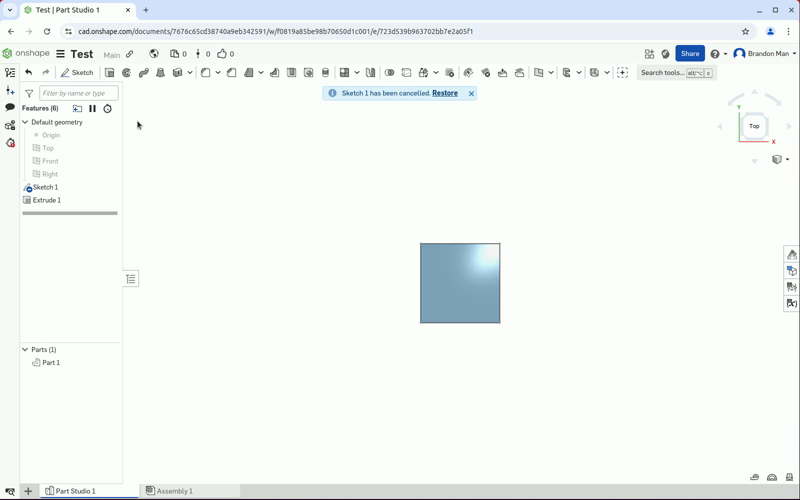
key(shift+h)
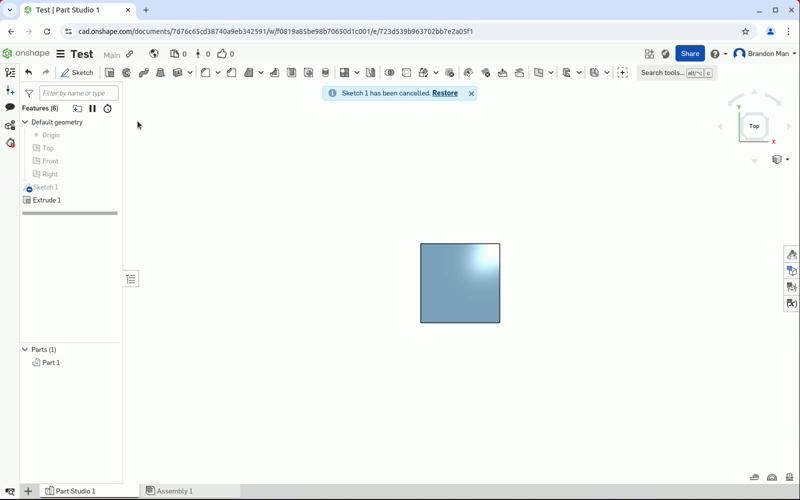
mouse_move(73, 189)
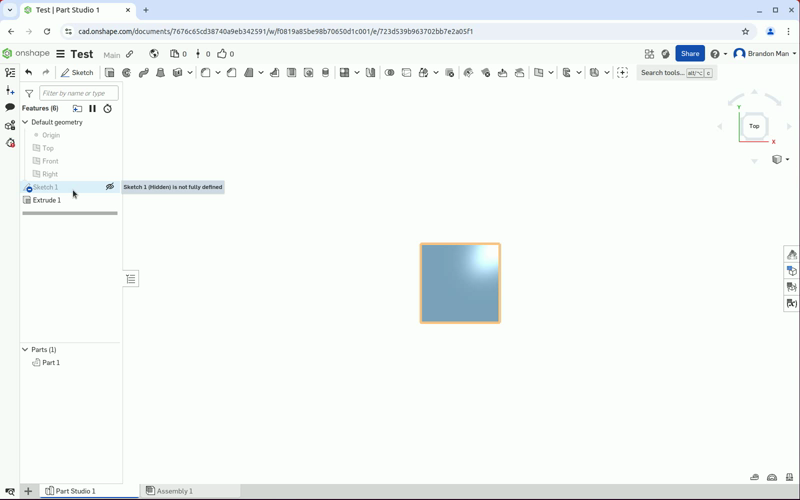
click(73, 189)
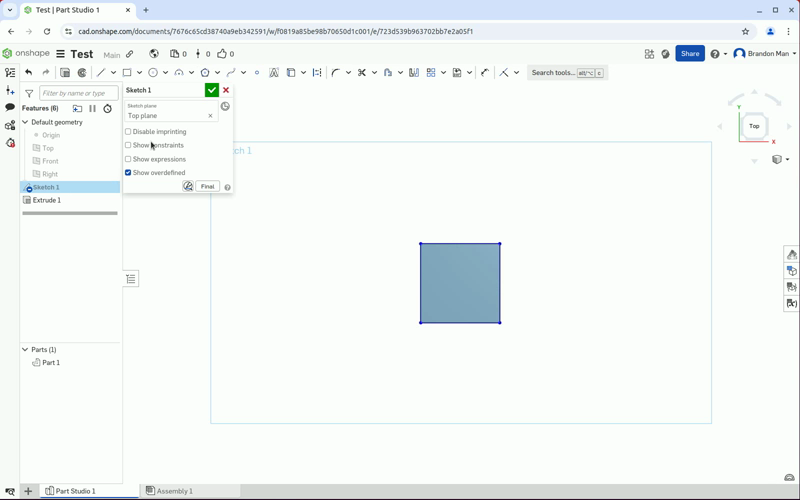
mouse_move(229, 92)
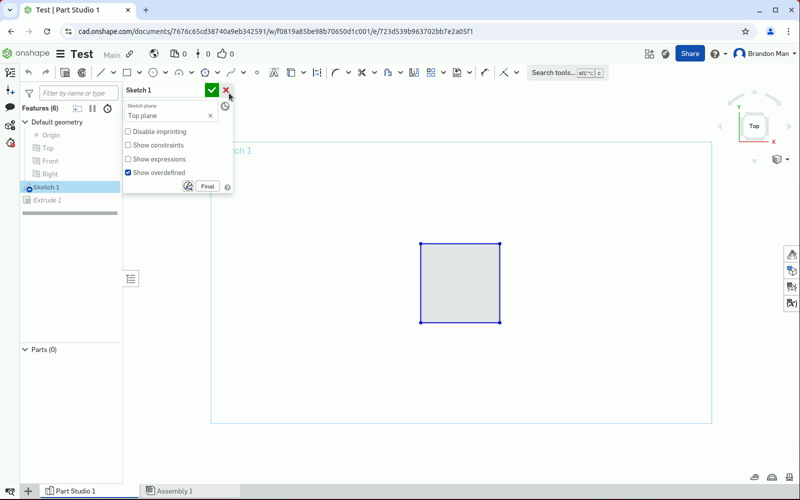
click(229, 92)
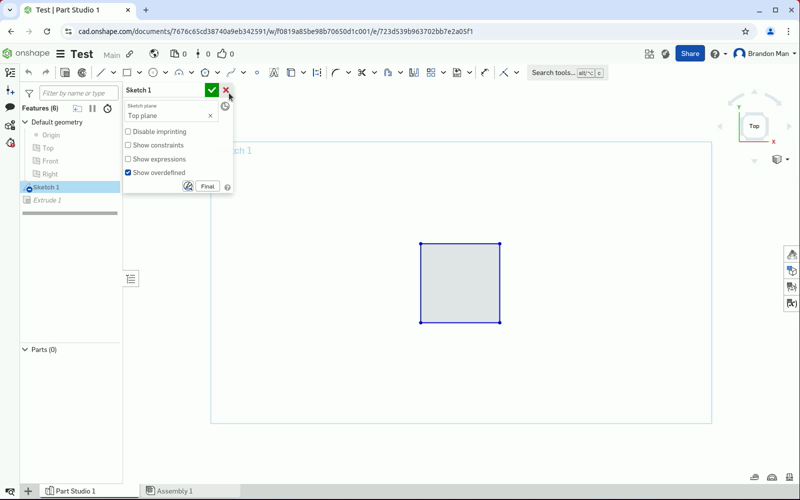
key(shift+s)
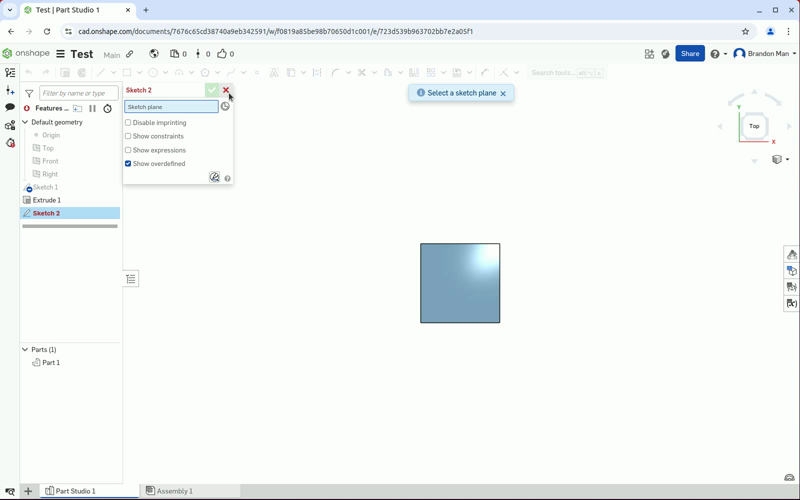
mouse_move(73, 150)
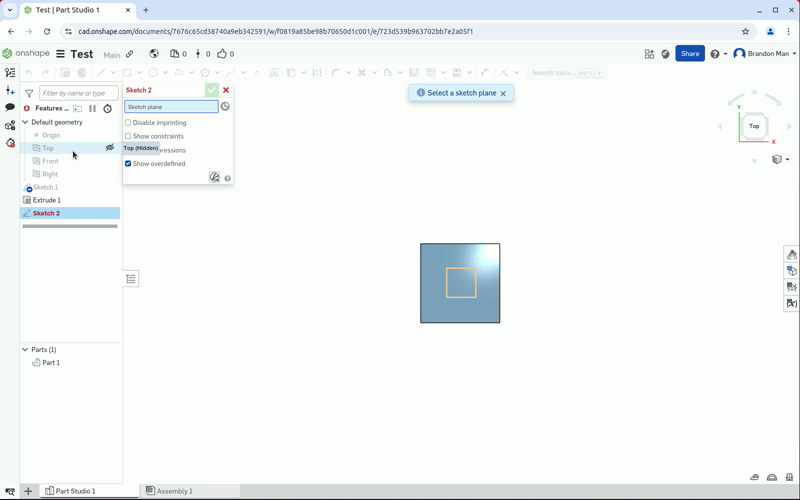
click(73, 150)
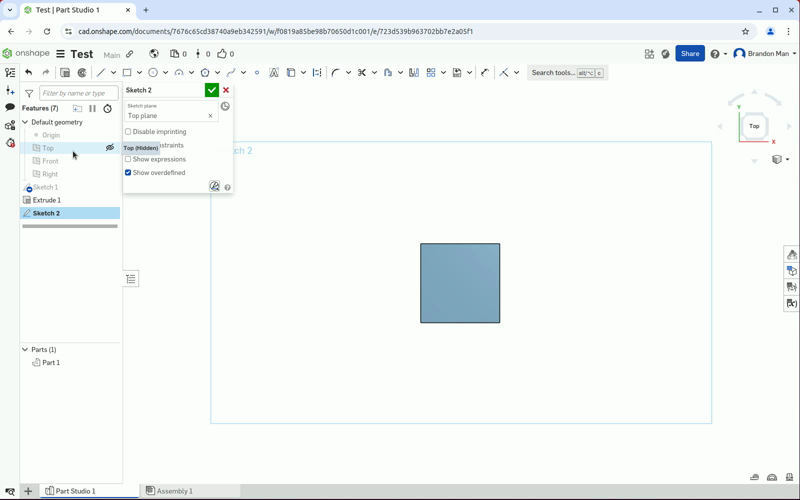
mouse_move(73, 352)
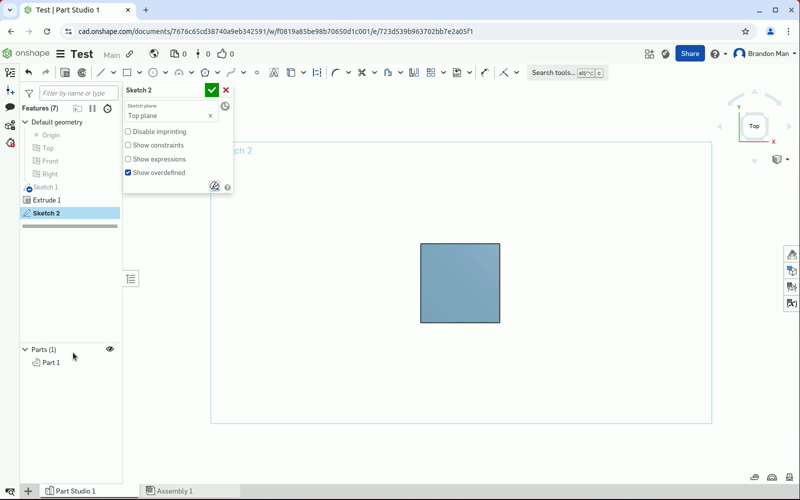
key(y)
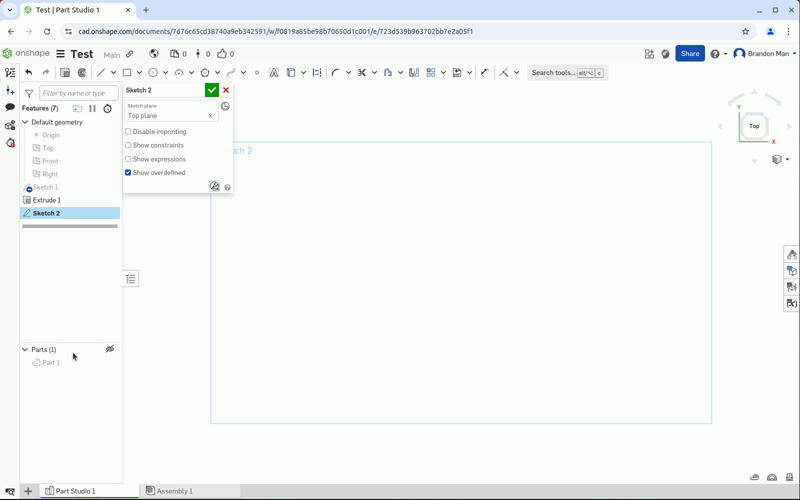
key(c)
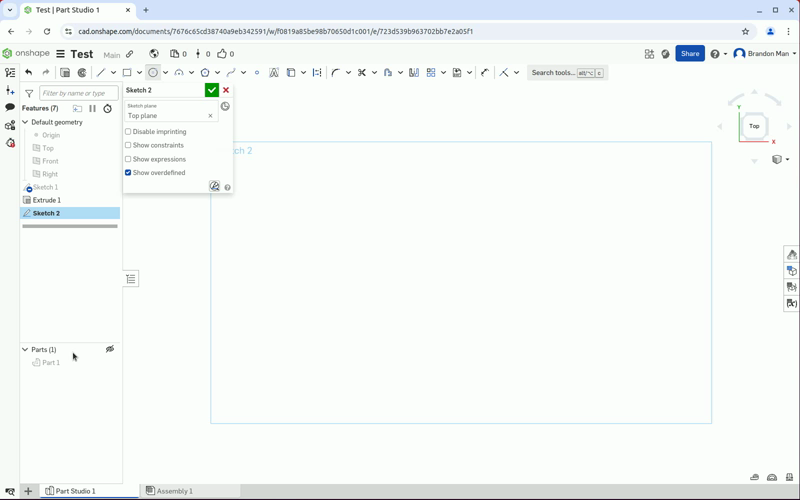
key_down(shift)
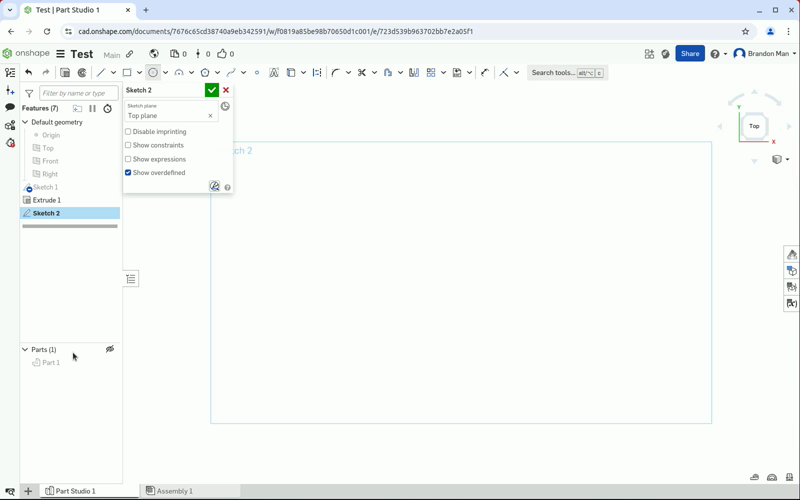
mouse_move(374, 234)
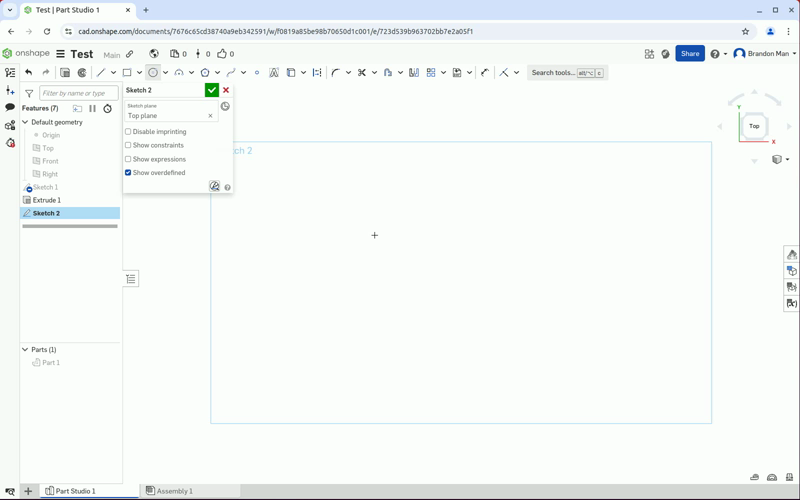
click(374, 234)
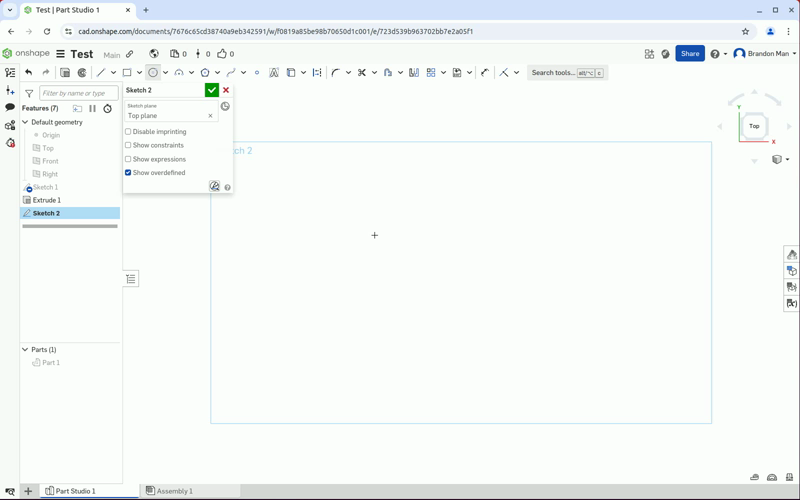
key_up(shift)
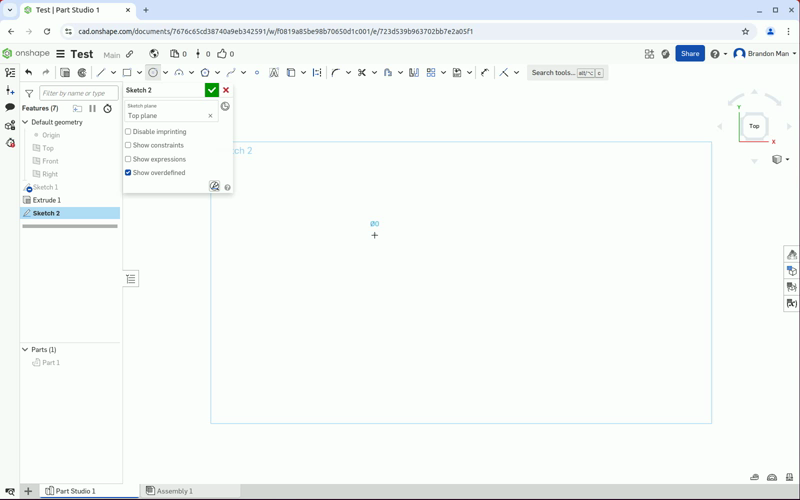
mouse_move(401, 234)
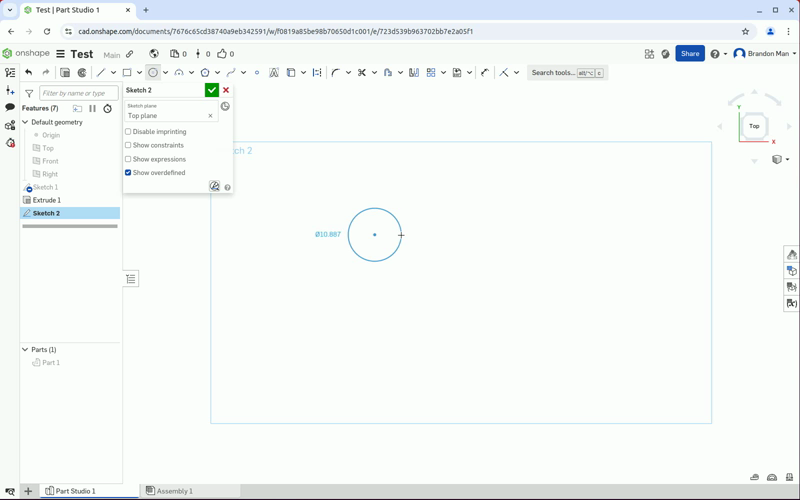
click(401, 234)
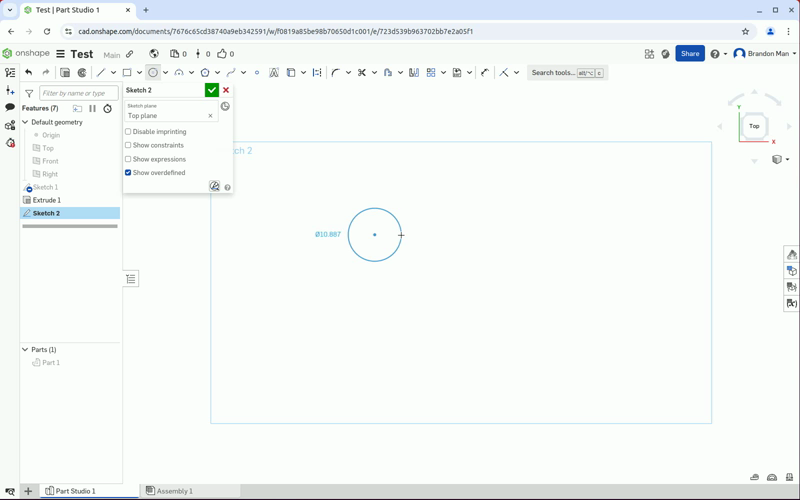
key(esc)
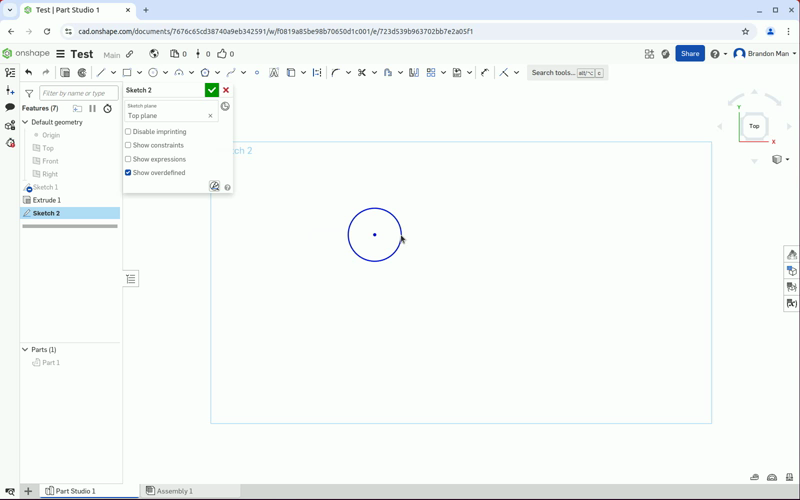
mouse_move(385, 253)
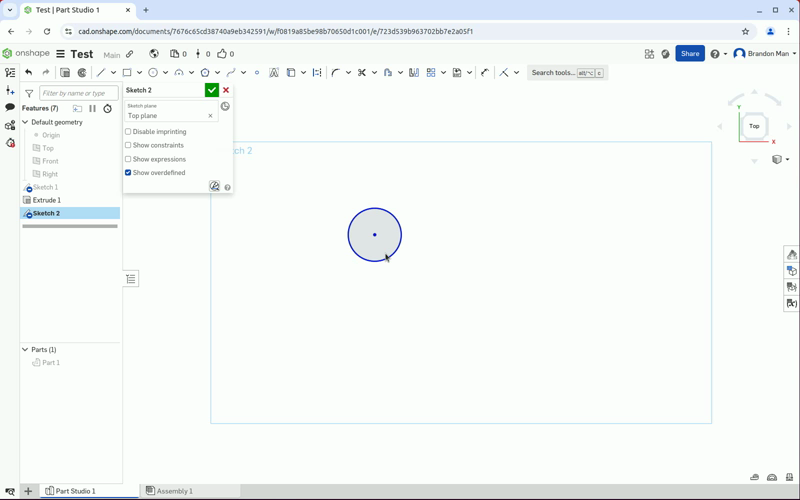
click(385, 253)
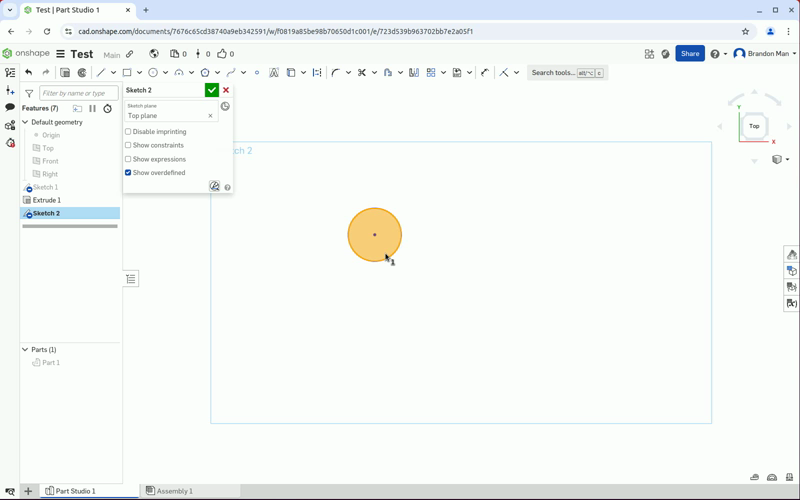
mouse_move(73, 352)
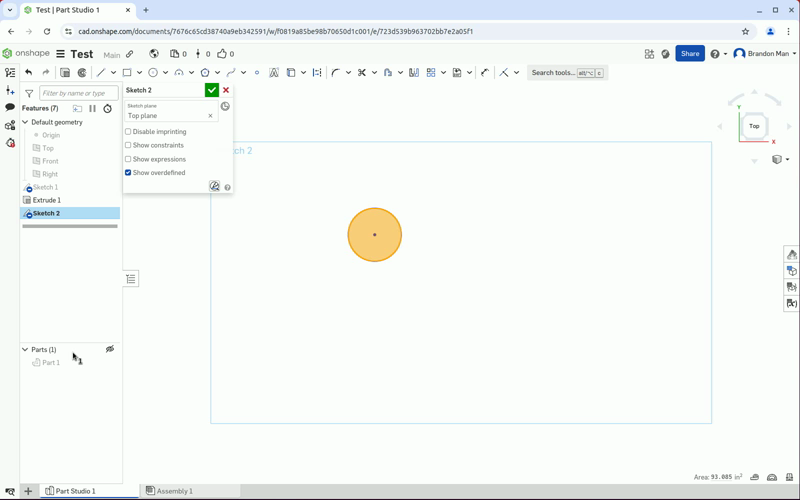
key(shift+y)
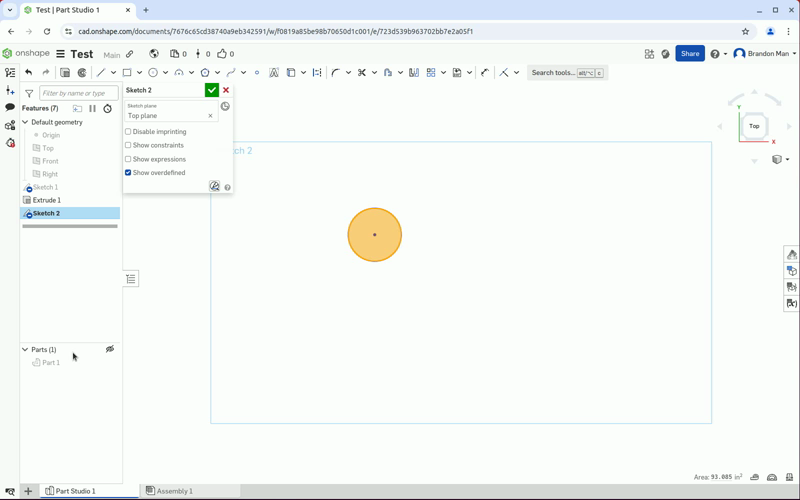
key(shift+e)
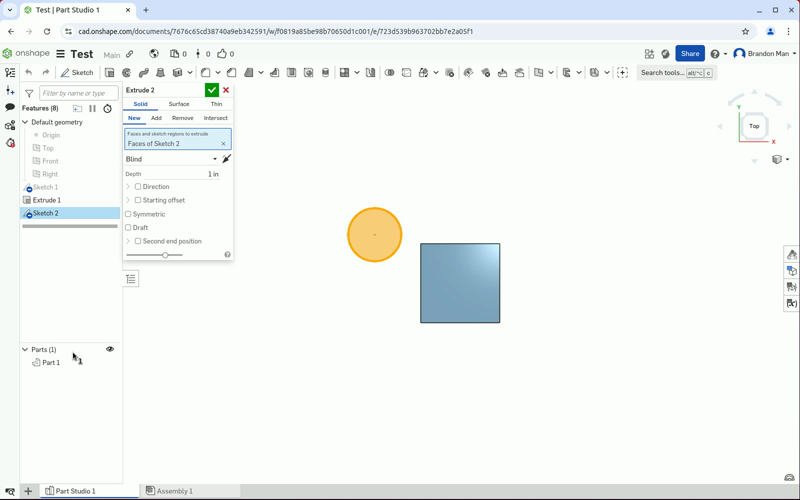
mouse_move(143, 106)
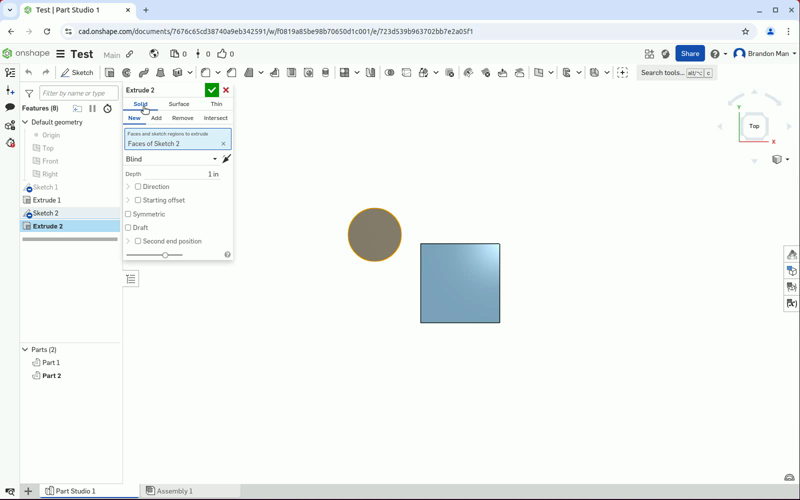
click(143, 106)
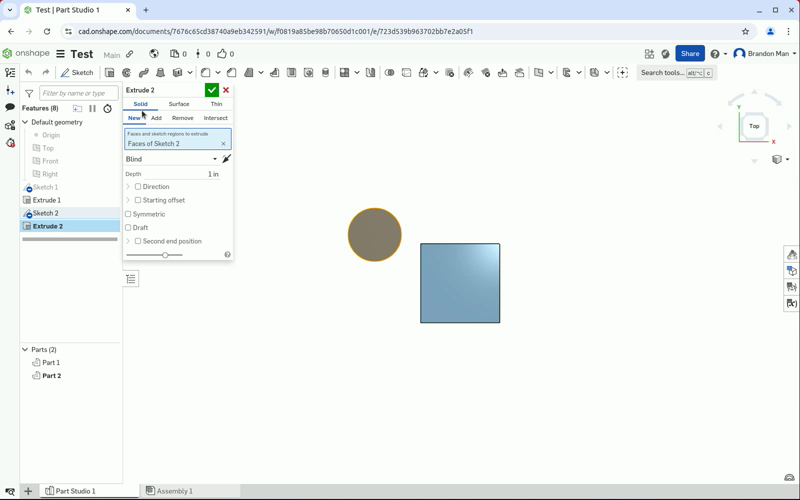
mouse_move(137, 120)
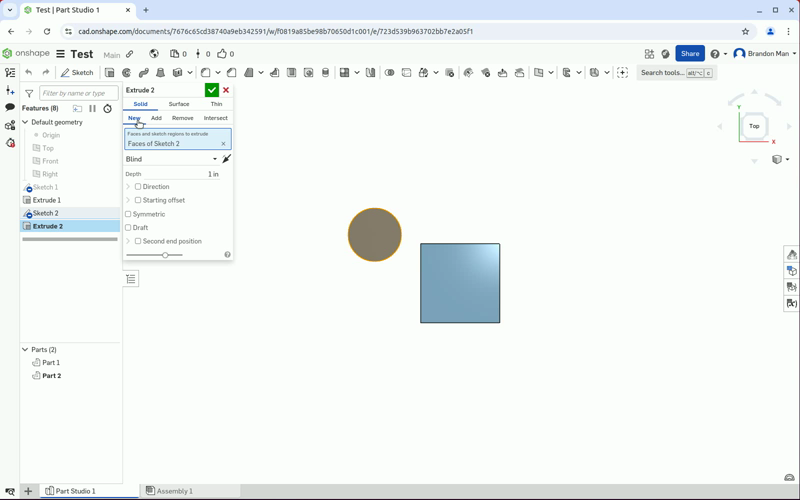
click(137, 120)
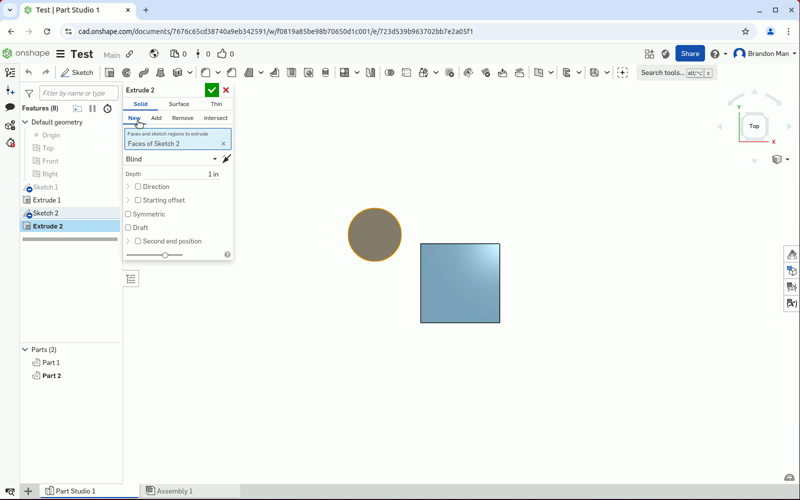
key(tab, 4)
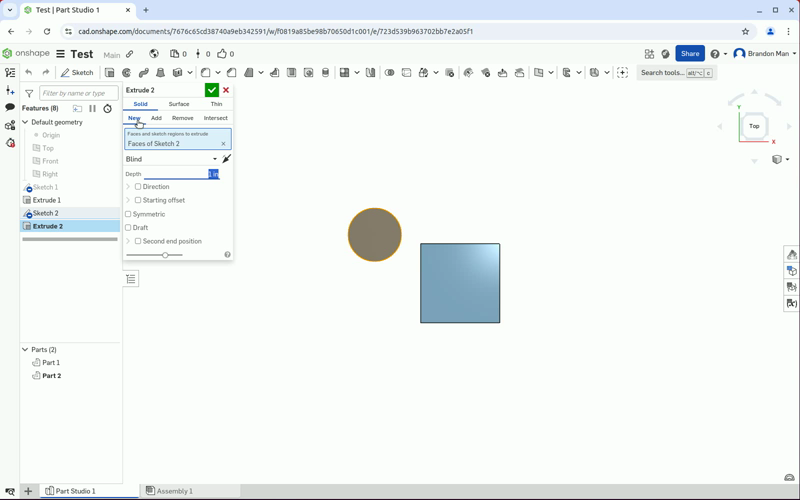
text(3.37)
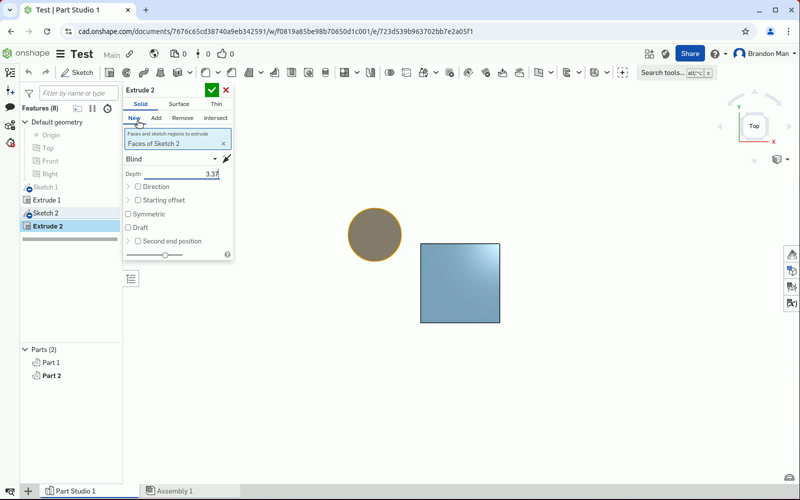
key(tab, 3)
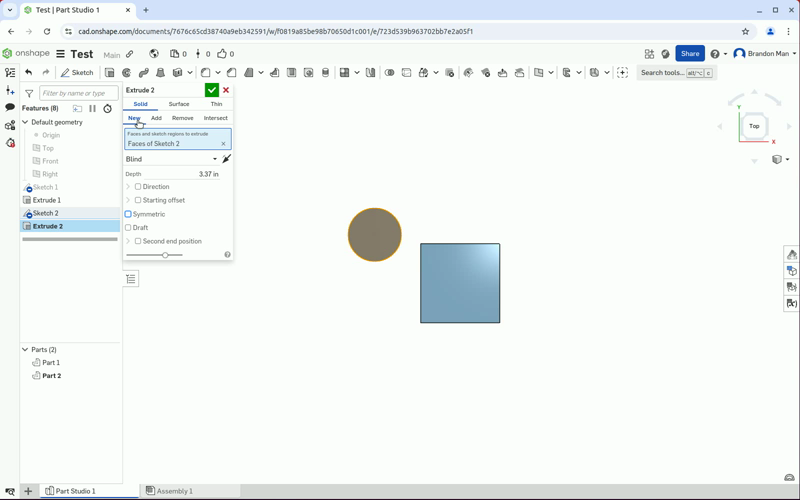
key(space)
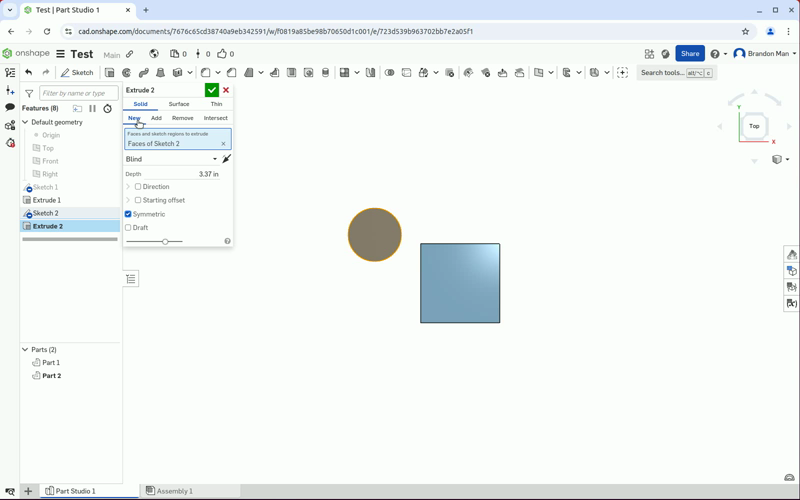
key(enter)
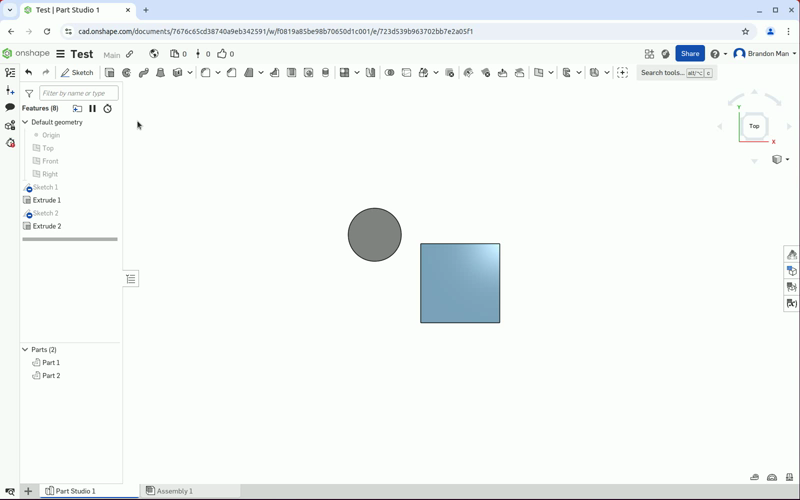
key(shift+h)
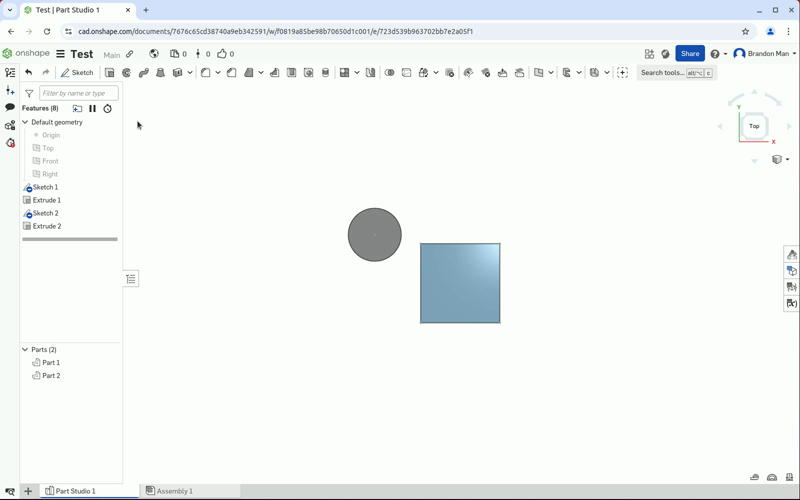
key(shift+h)
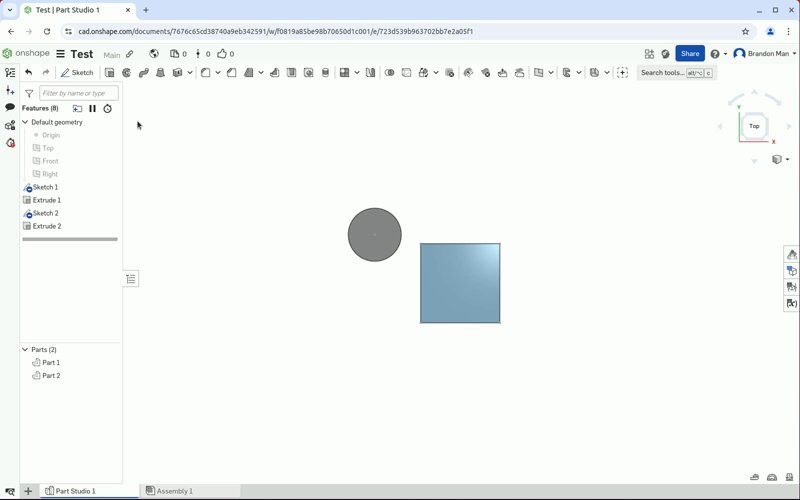
key(shift+7)
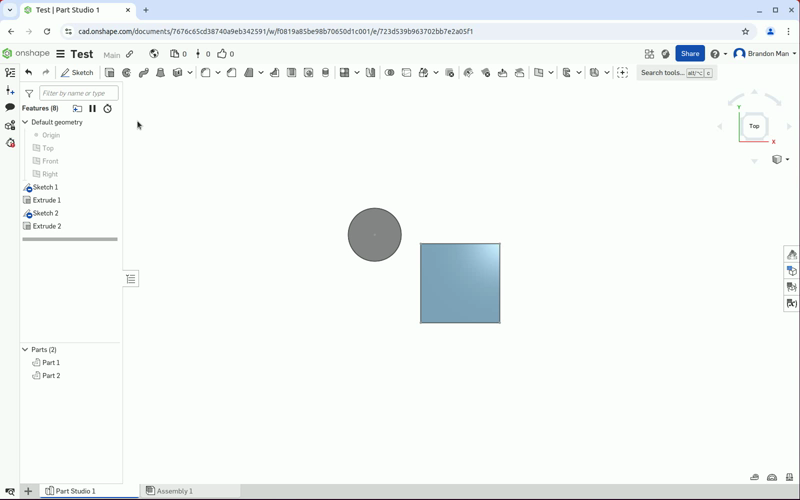
key(up, 3)
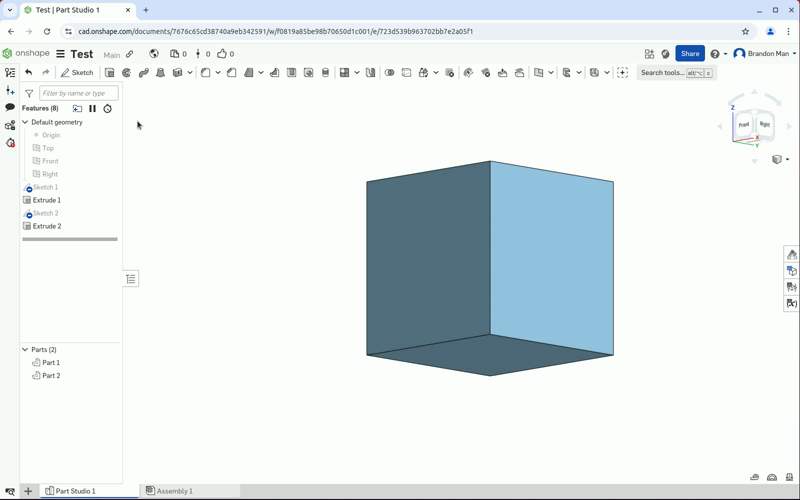
key(left, 3)
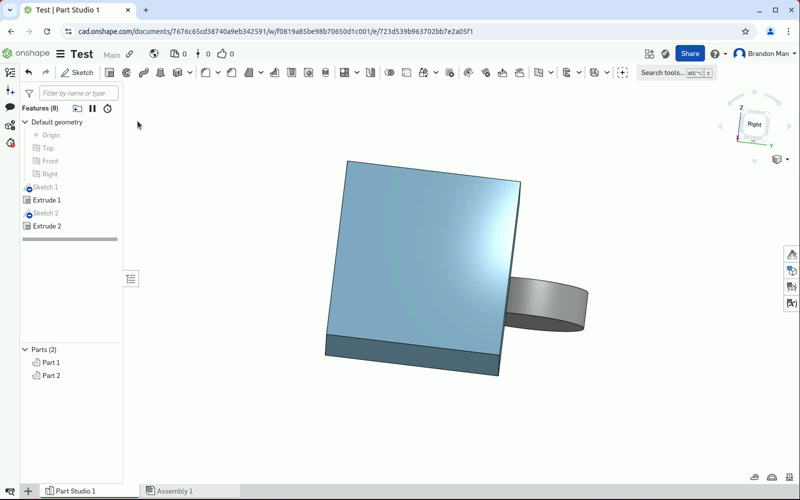
key(right, 3)
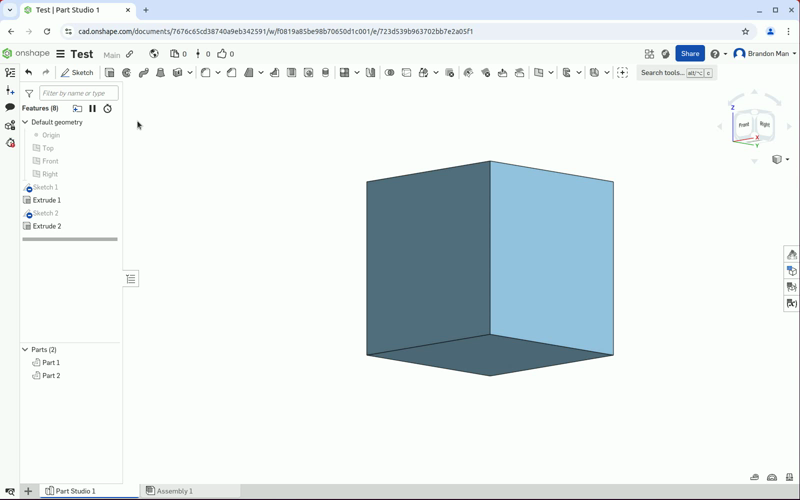
key(down, 3)
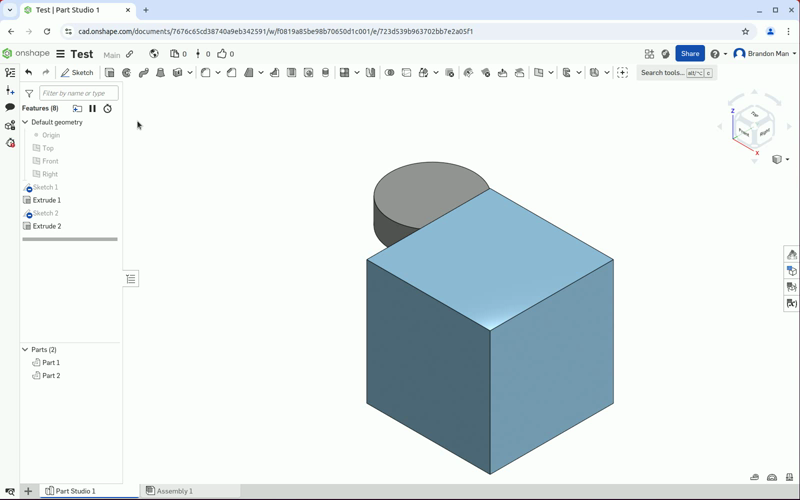
mouse_move(73, 189)
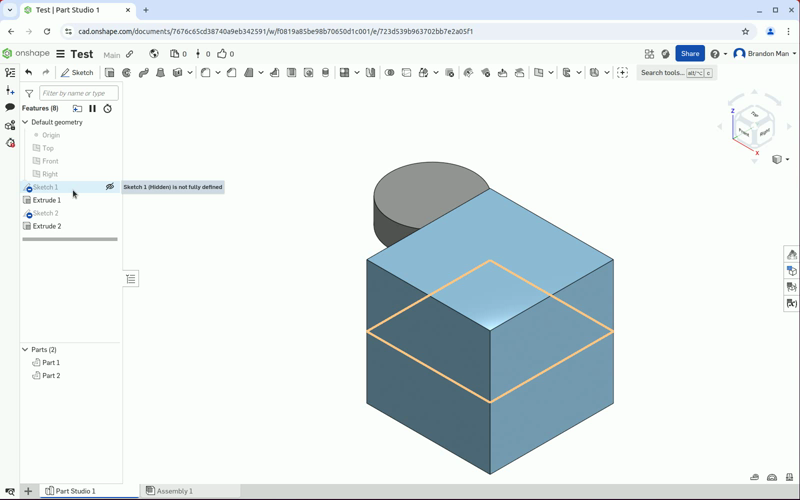
click(73, 189)